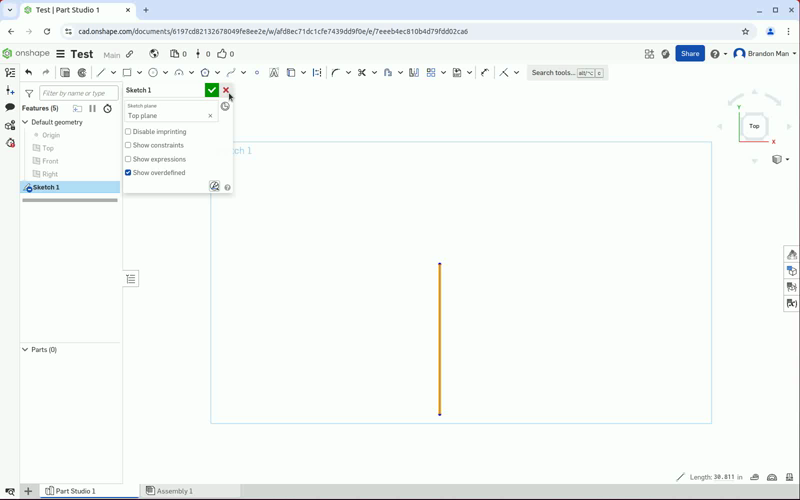
key(shift+h)
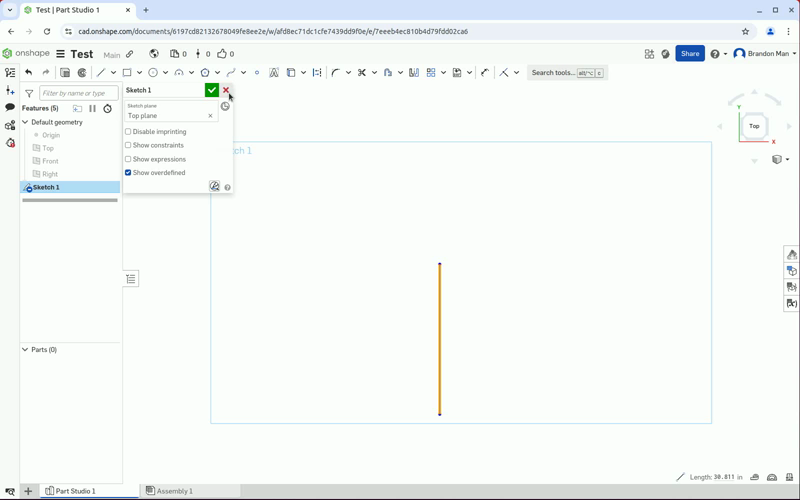
key(shift+s)
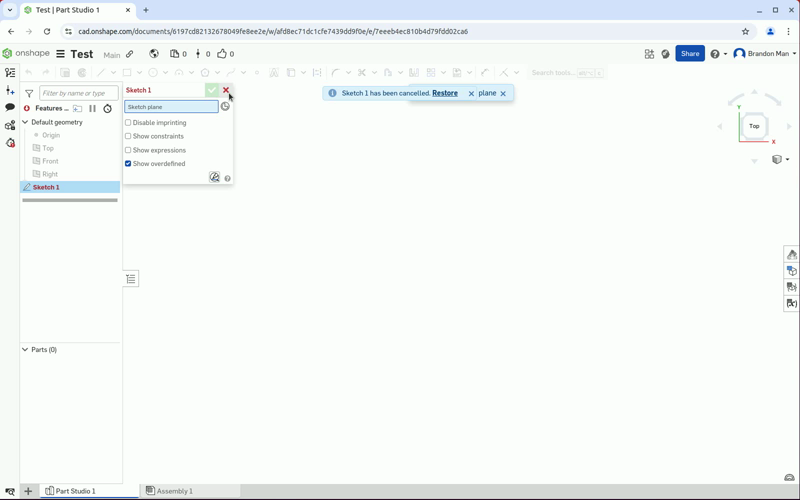
mouse_move(73, 150)
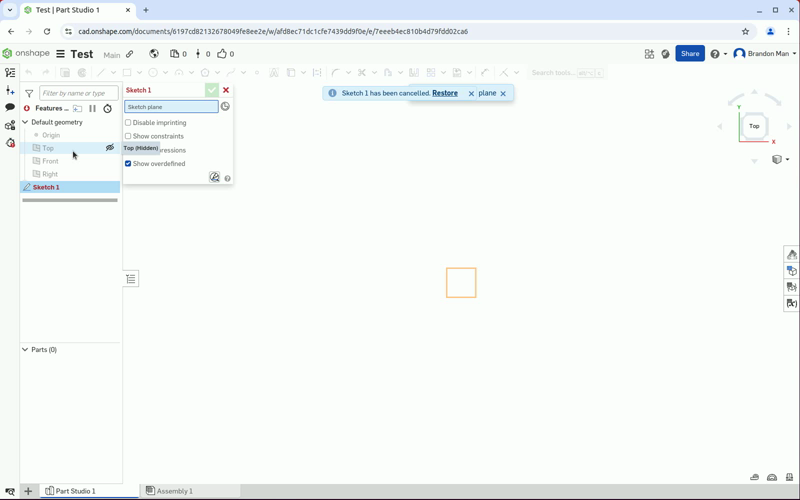
click(73, 150)
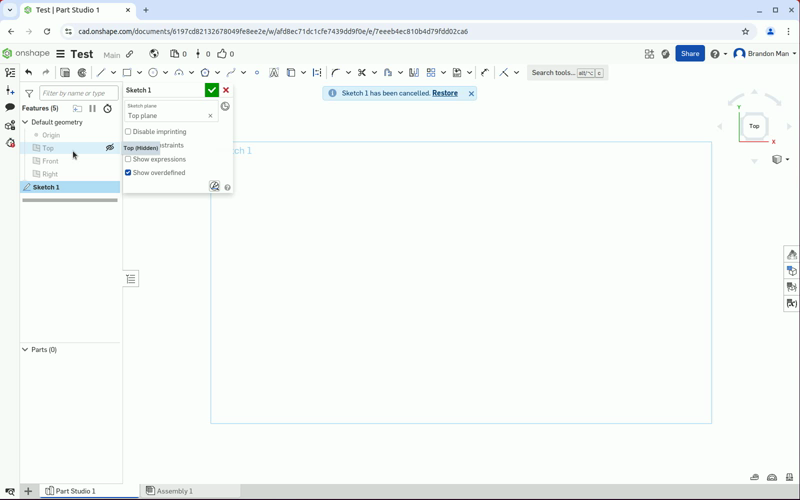
mouse_move(73, 352)
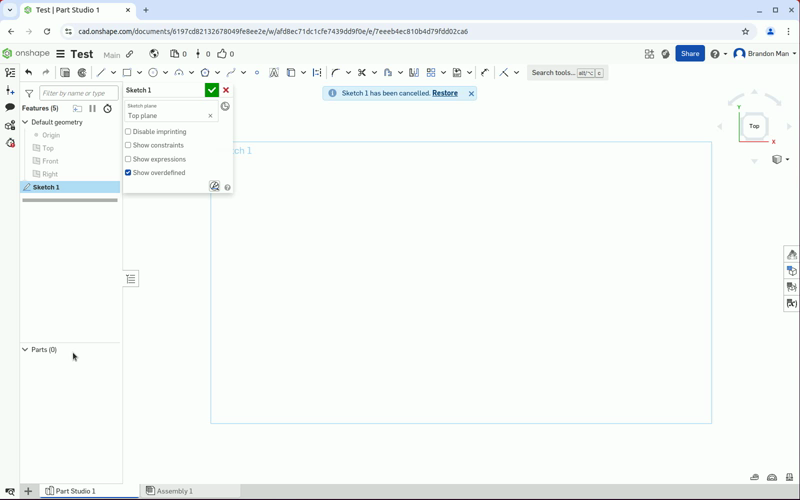
key(y)
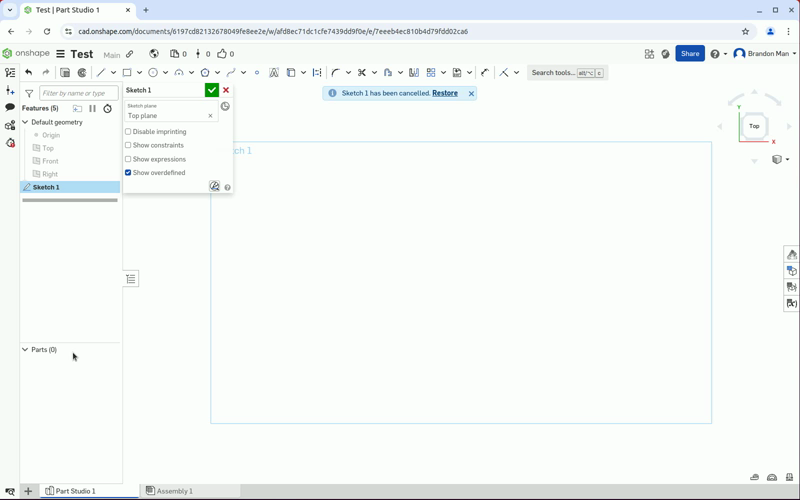
key(c)
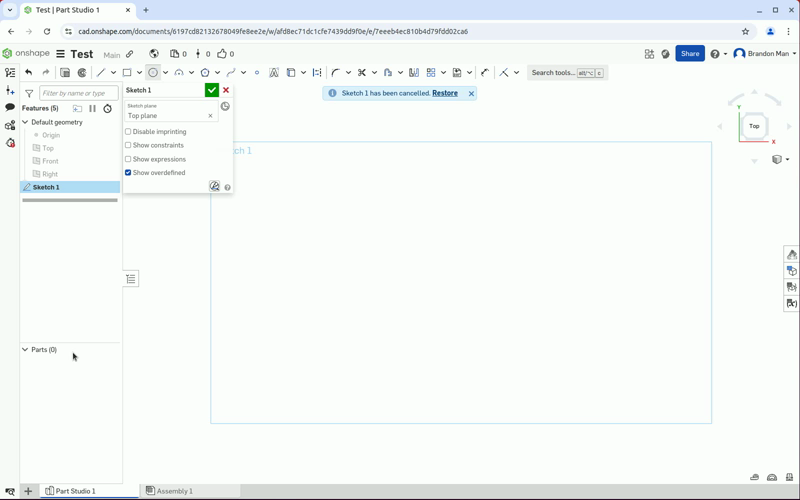
key_down(shift)
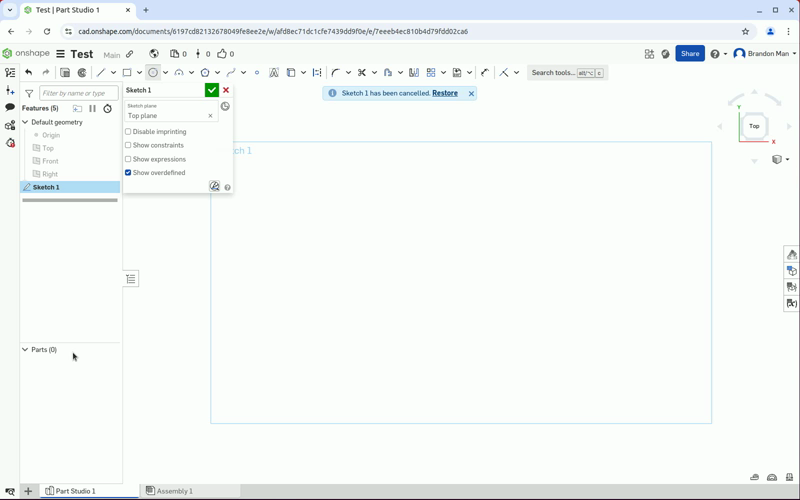
mouse_move(461, 282)
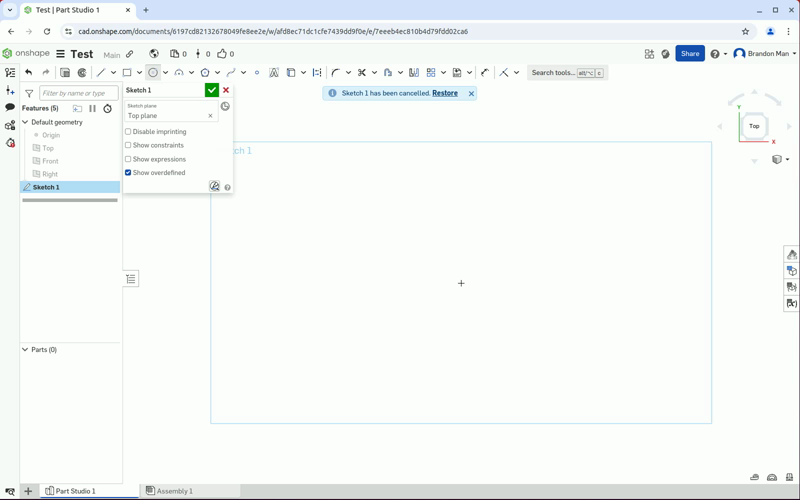
click(461, 282)
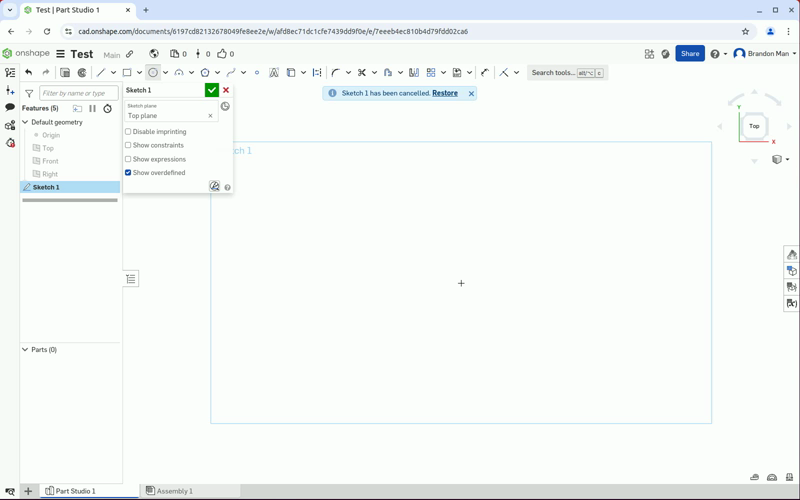
key_up(shift)
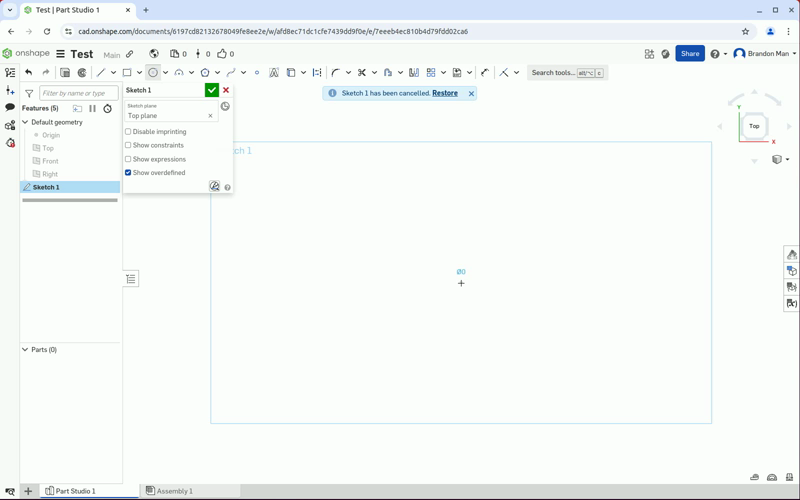
mouse_move(508, 282)
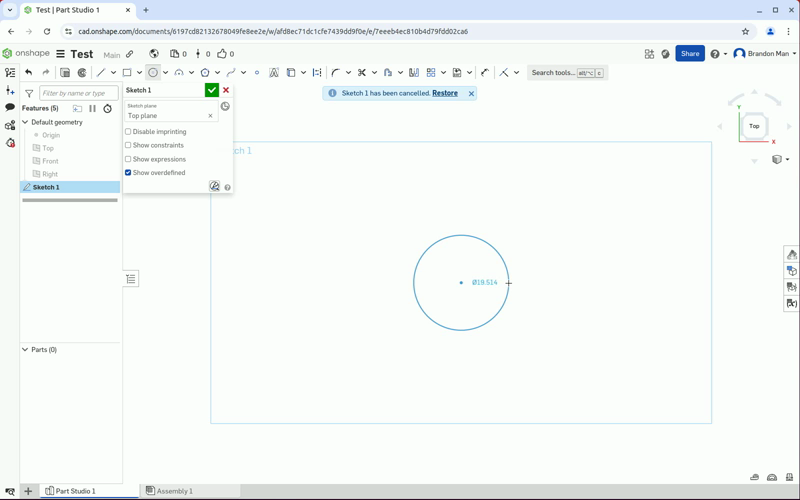
click(508, 282)
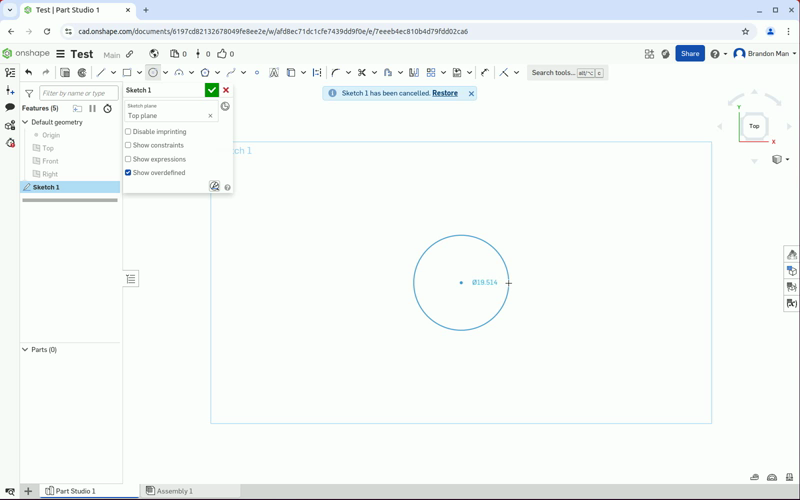
key(esc)
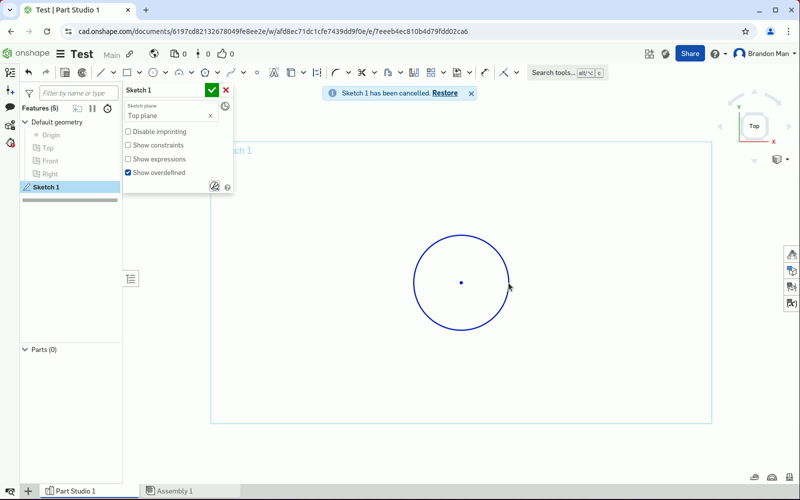
mouse_move(434, 293)
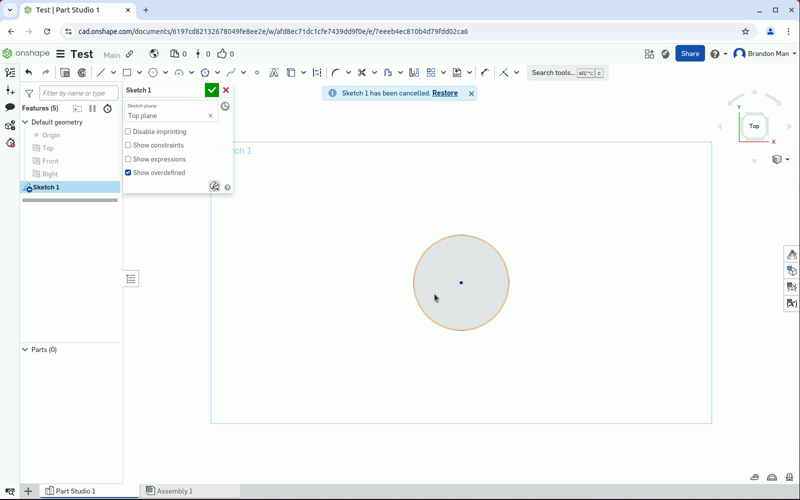
click(434, 293)
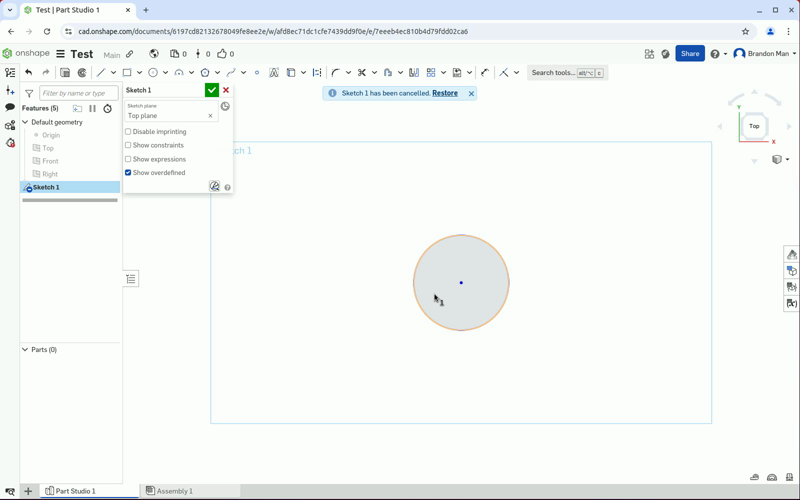
mouse_move(73, 352)
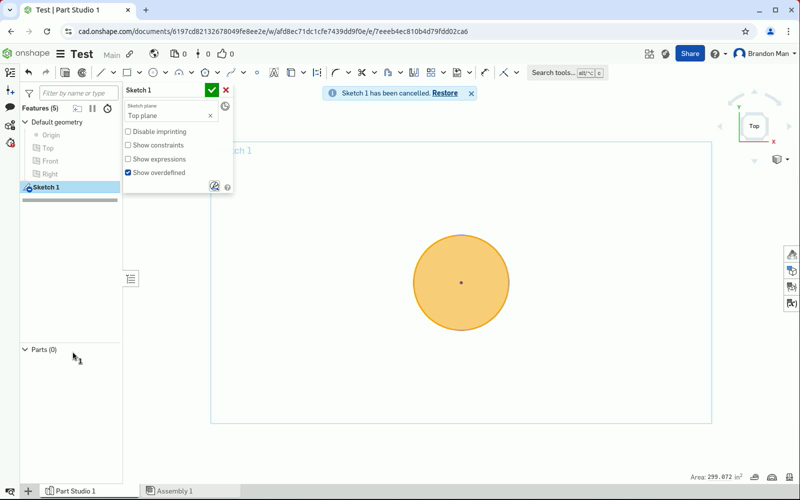
key(shift+y)
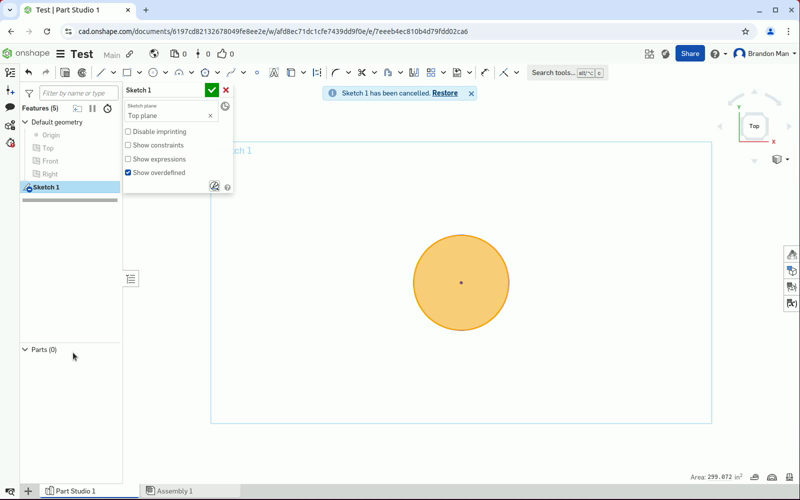
key(shift+e)
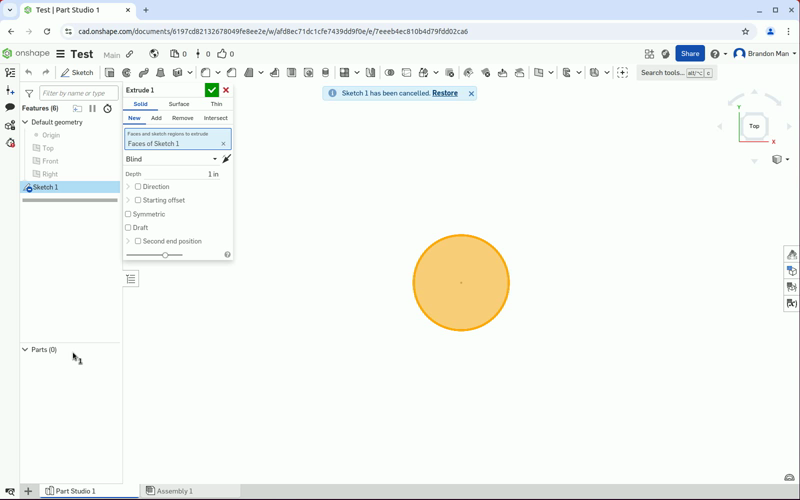
mouse_move(143, 106)
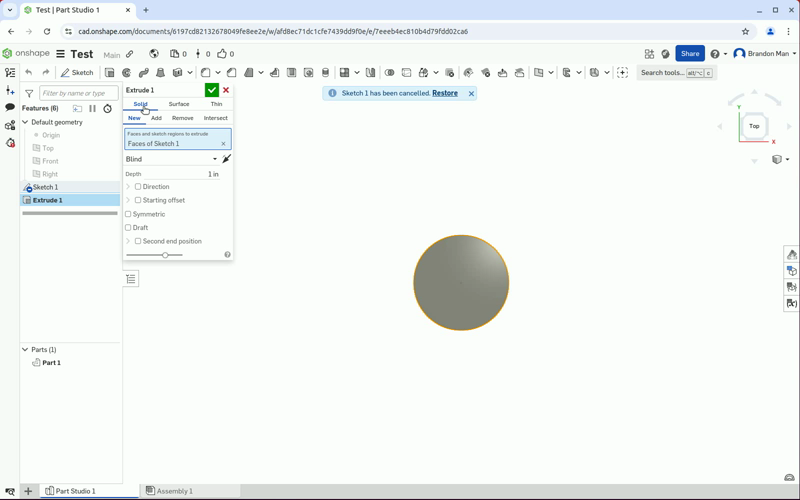
click(143, 106)
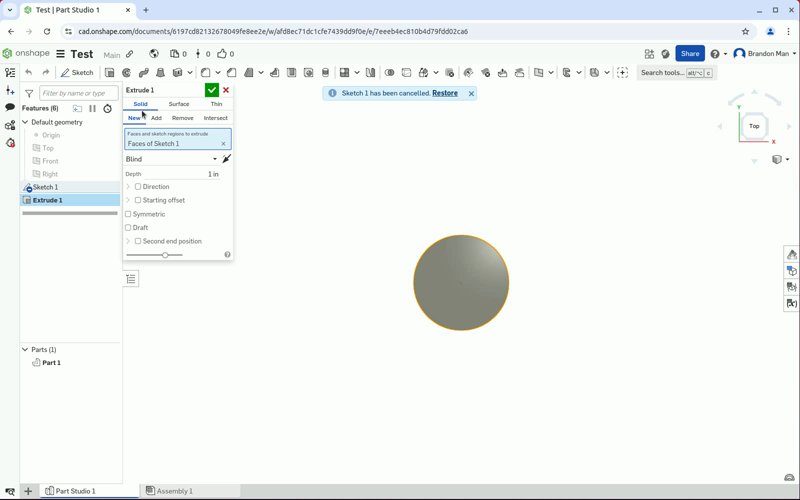
mouse_move(137, 120)
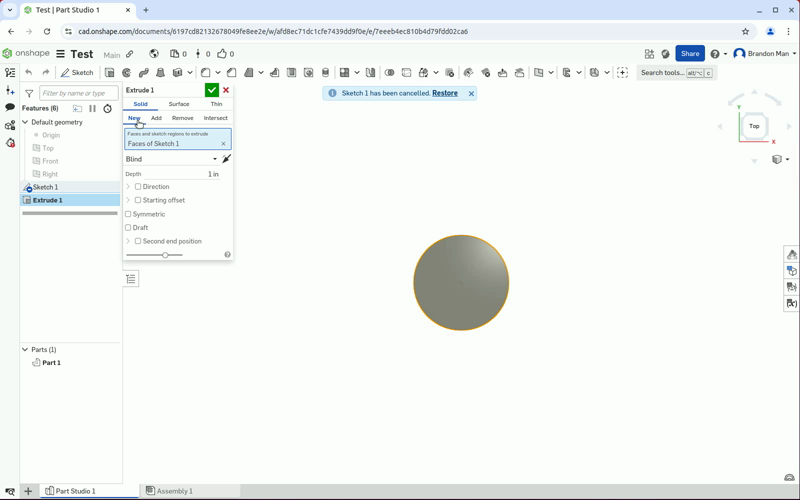
click(137, 120)
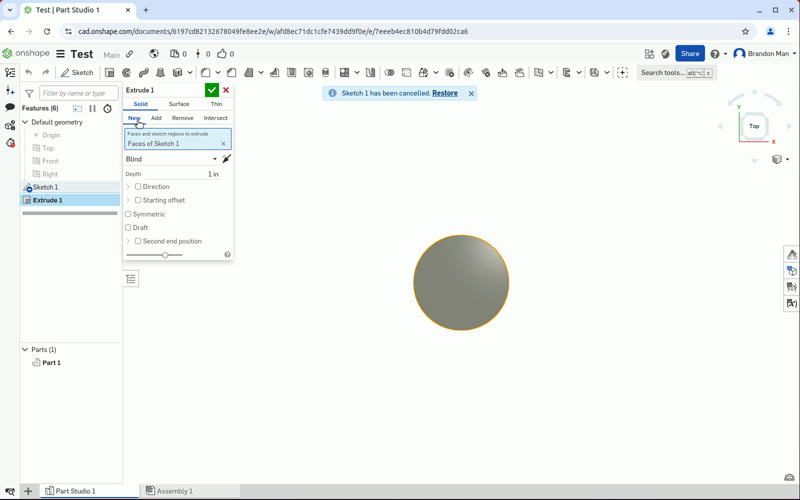
key(tab, 4)
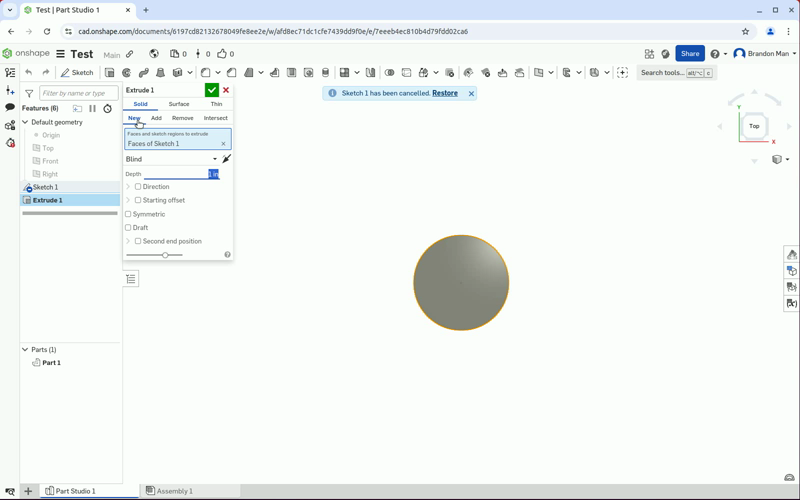
text(23.108)
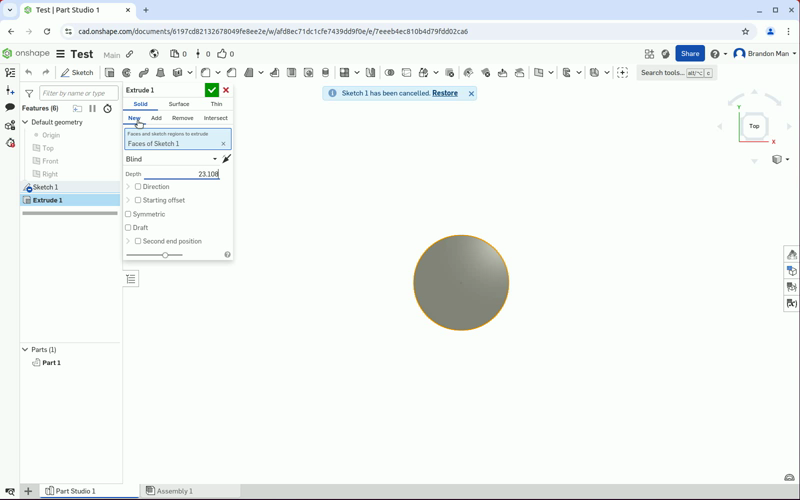
key(enter)
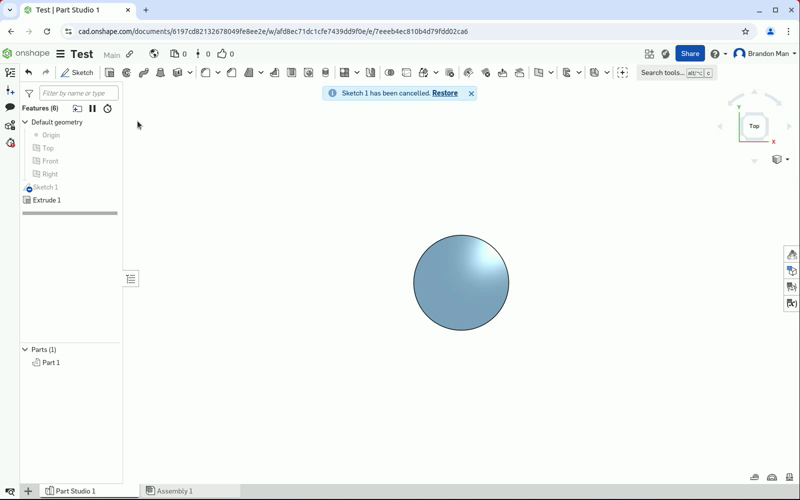
key(shift+h)
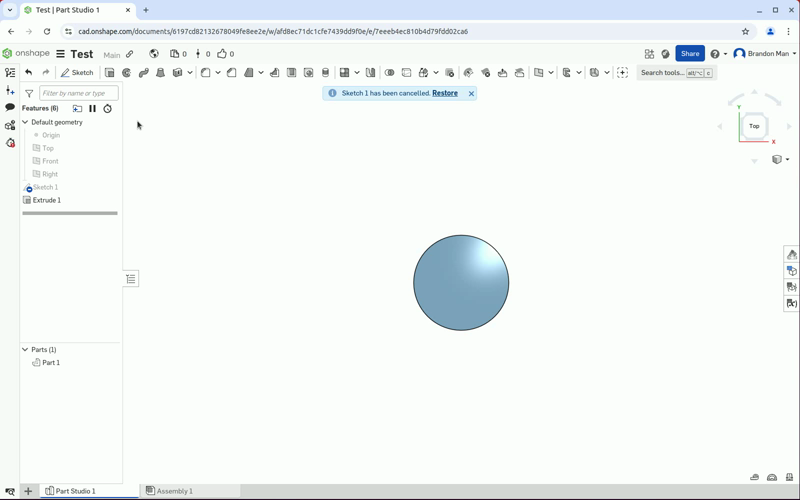
key(shift+h)
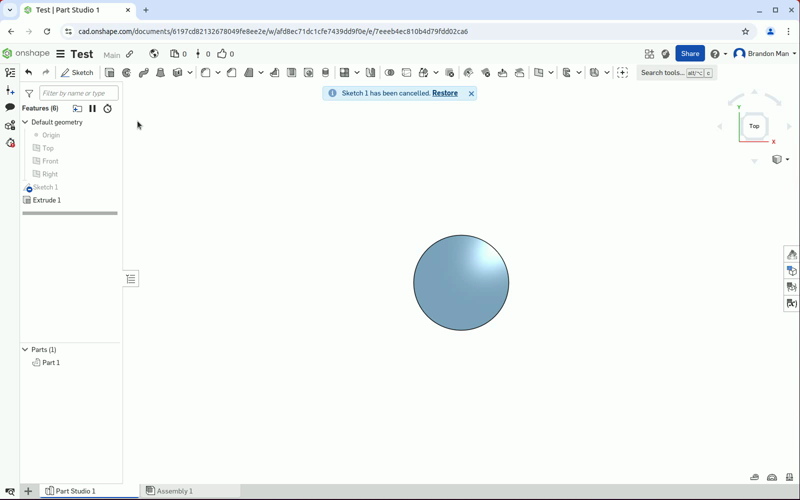
mouse_move(73, 189)
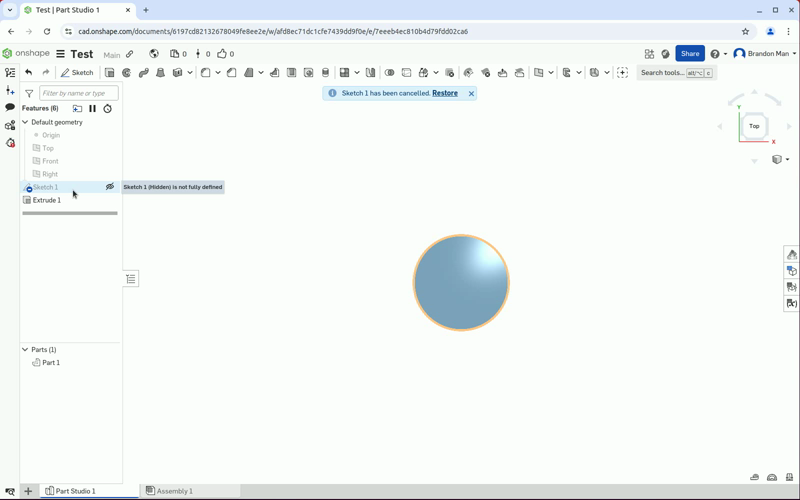
click(73, 189)
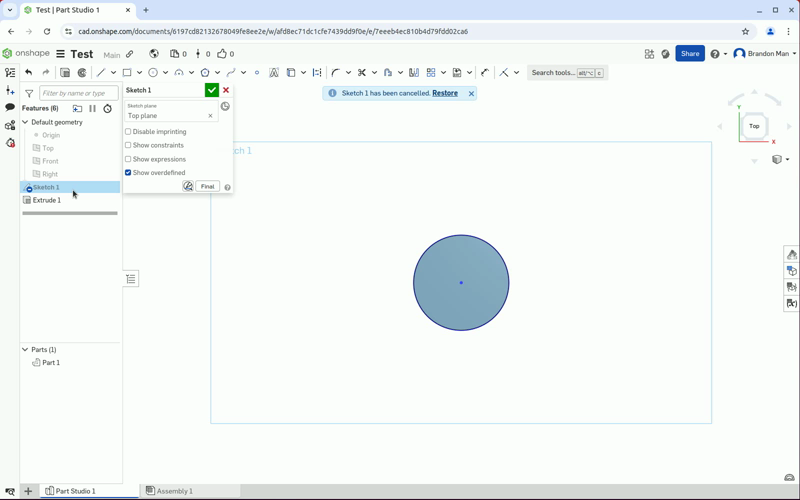
mouse_move(229, 92)
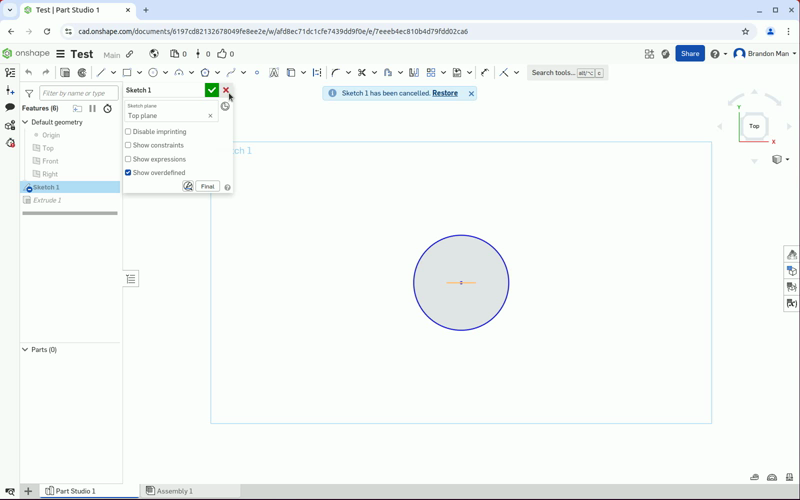
click(229, 92)
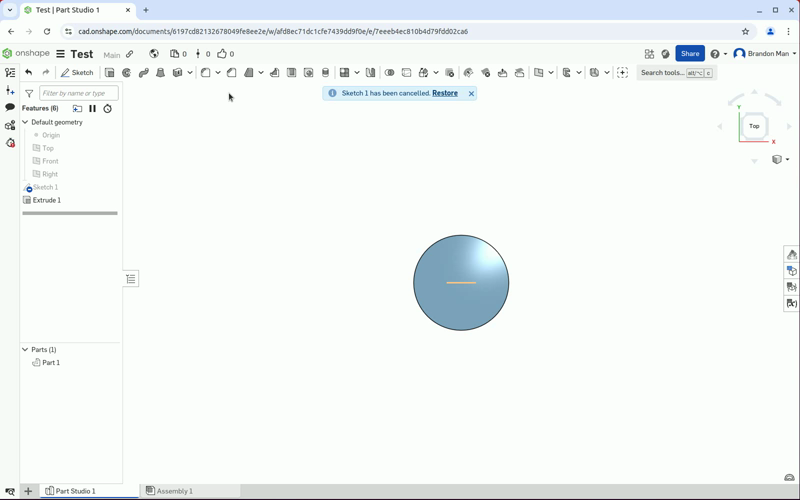
mouse_move(541, 75)
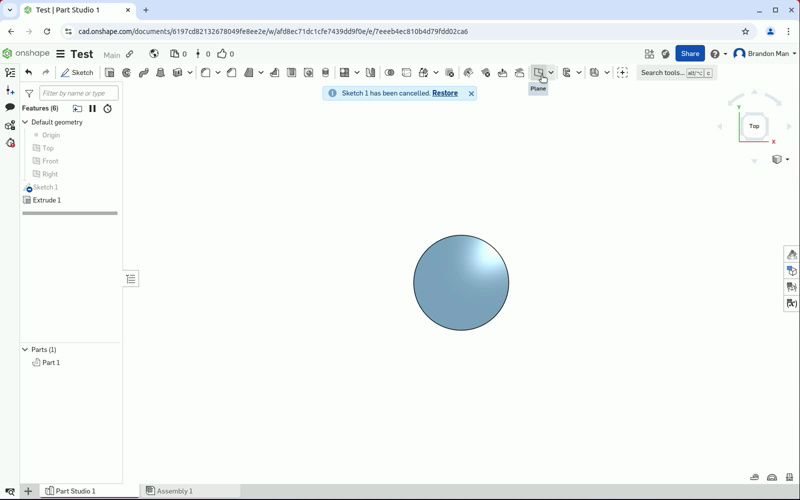
click(541, 75)
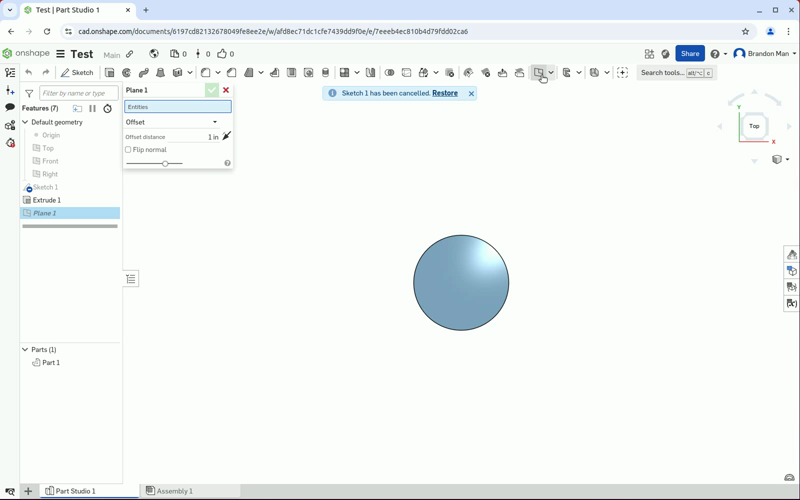
mouse_move(73, 150)
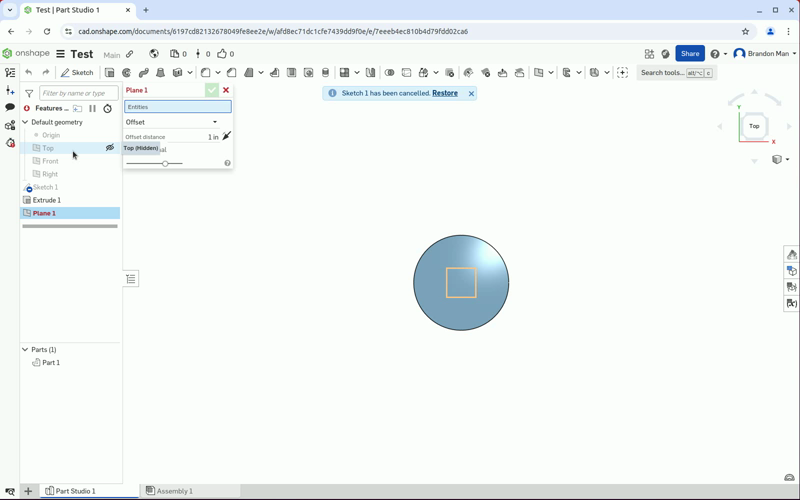
click(73, 150)
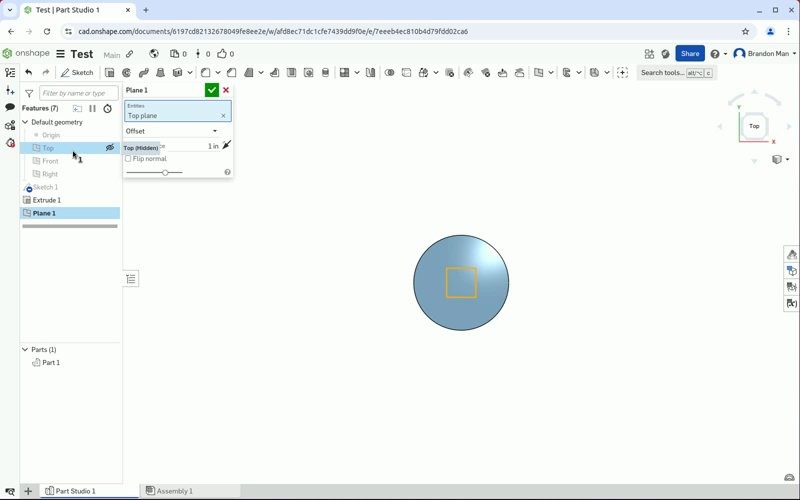
key(tab, 2)
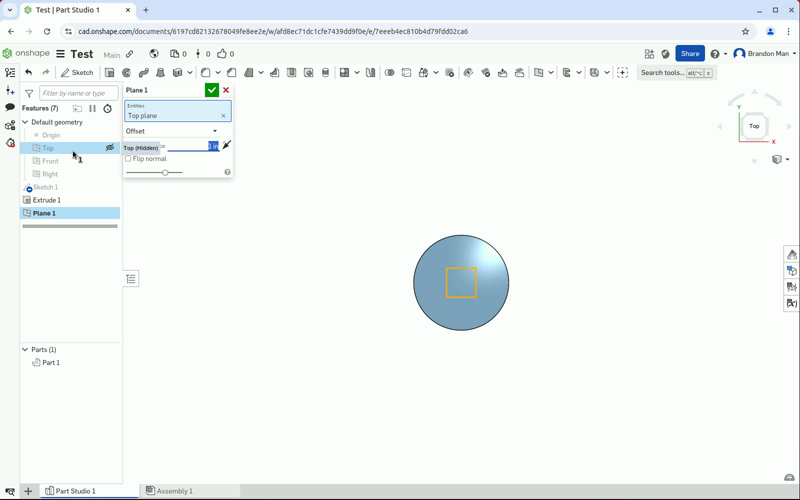
text(23.108)
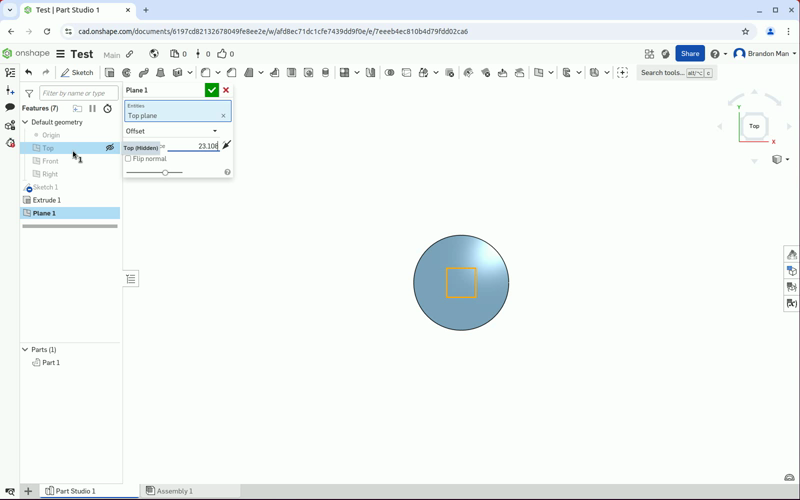
key(enter, 2)
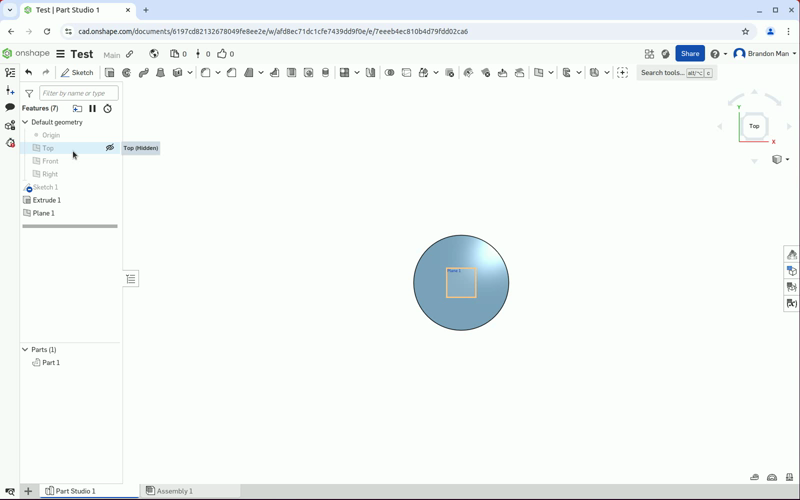
key(shift+s)
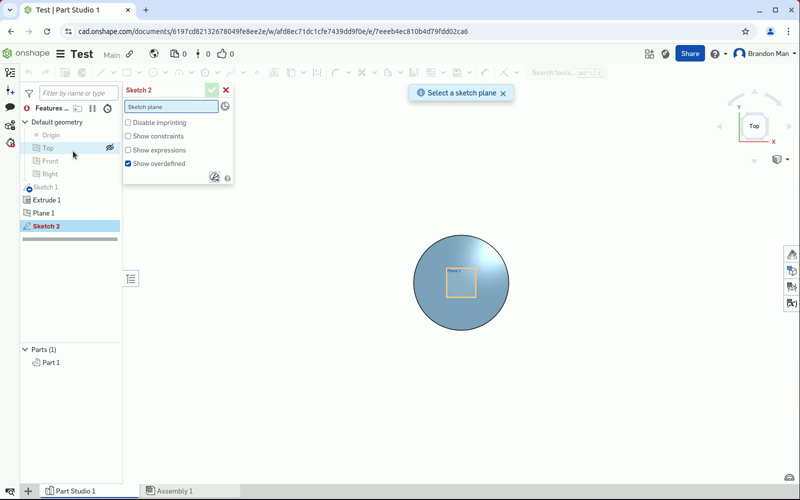
mouse_move(73, 215)
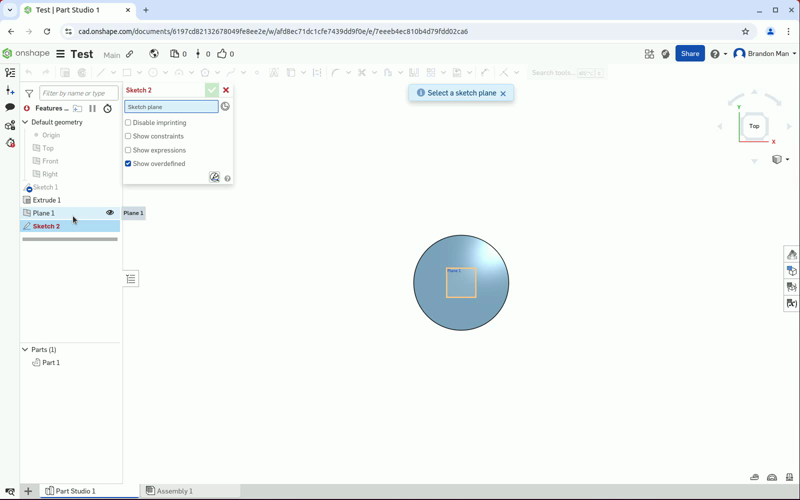
click(73, 215)
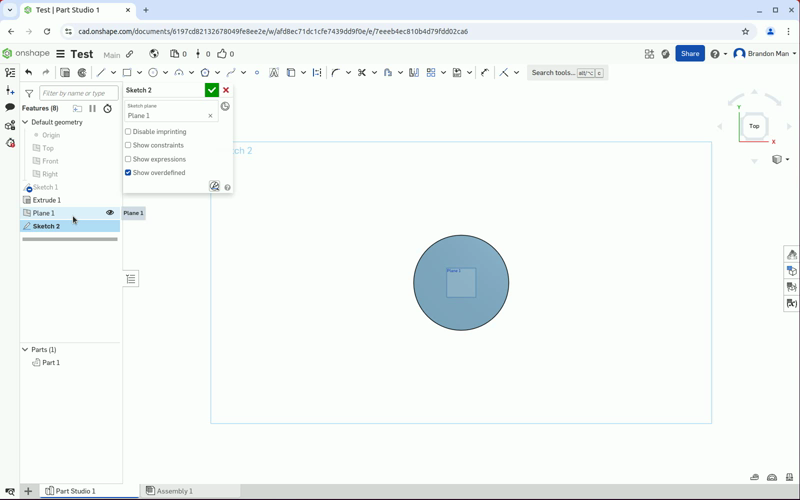
mouse_move(73, 352)
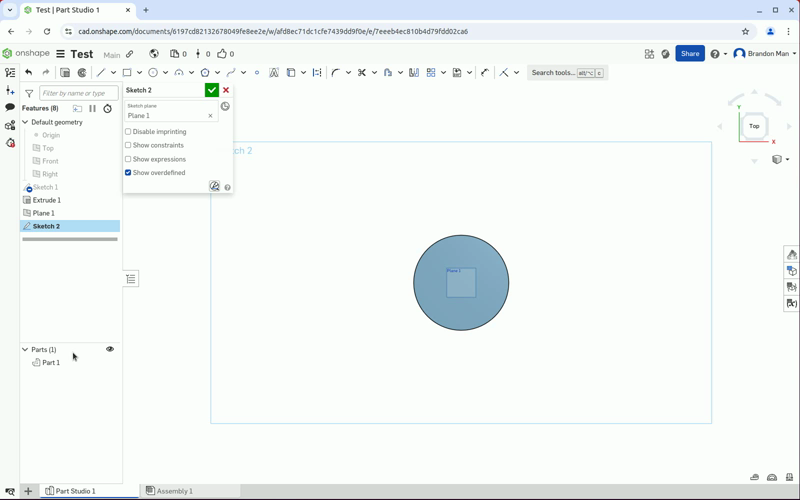
key(y)
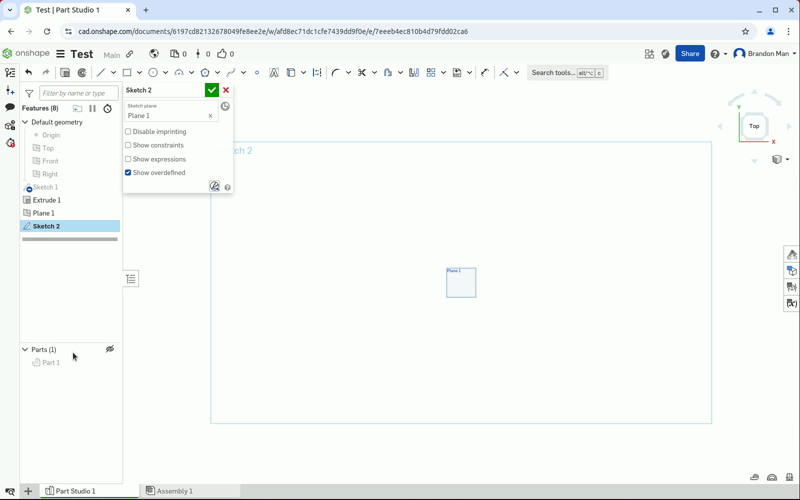
key(c)
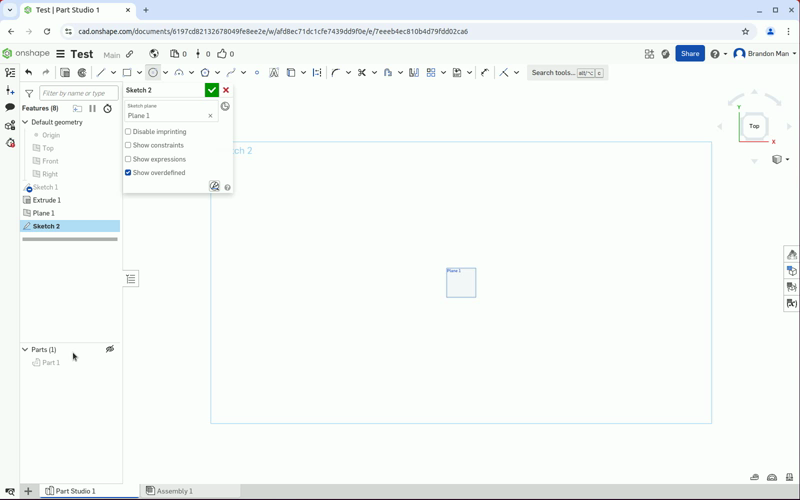
key_down(shift)
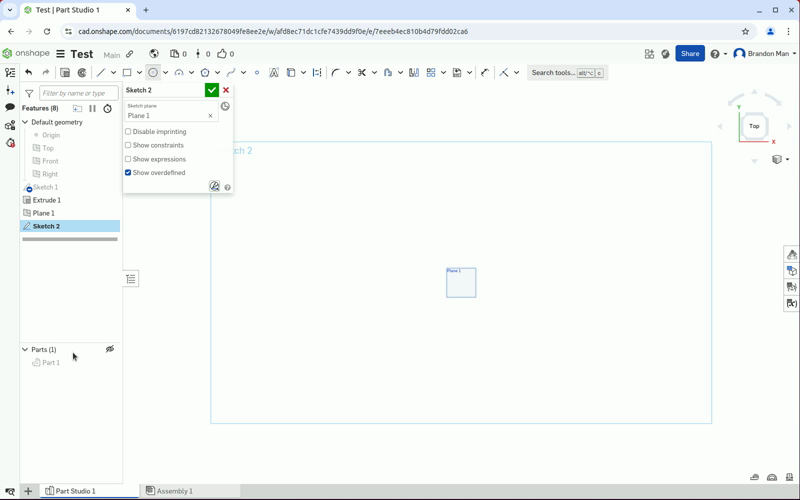
mouse_move(461, 282)
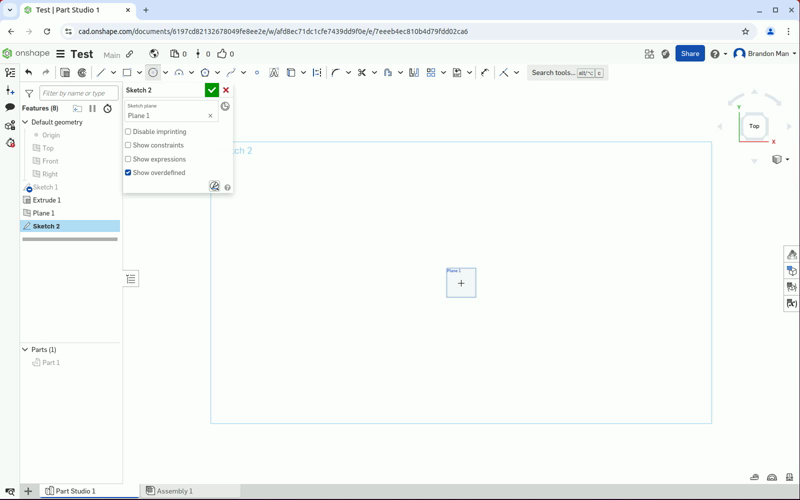
click(461, 282)
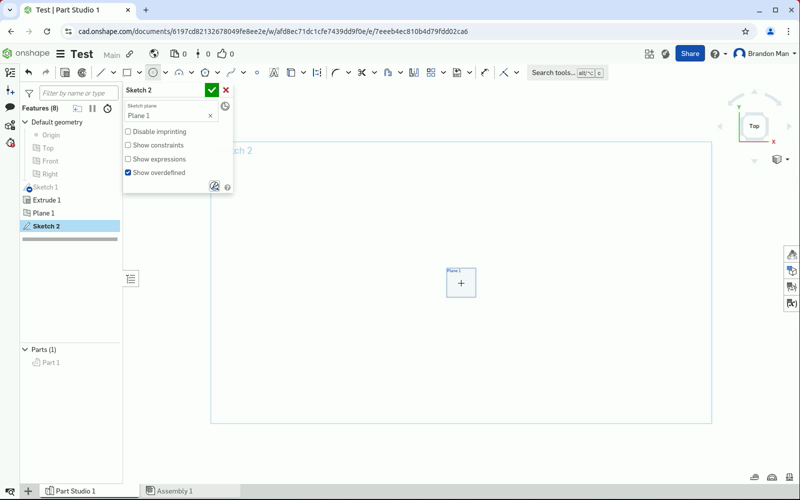
key_up(shift)
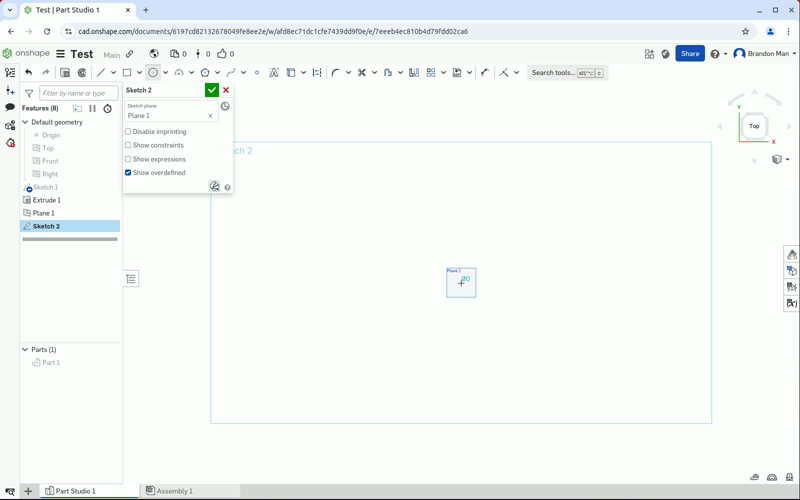
mouse_move(497, 282)
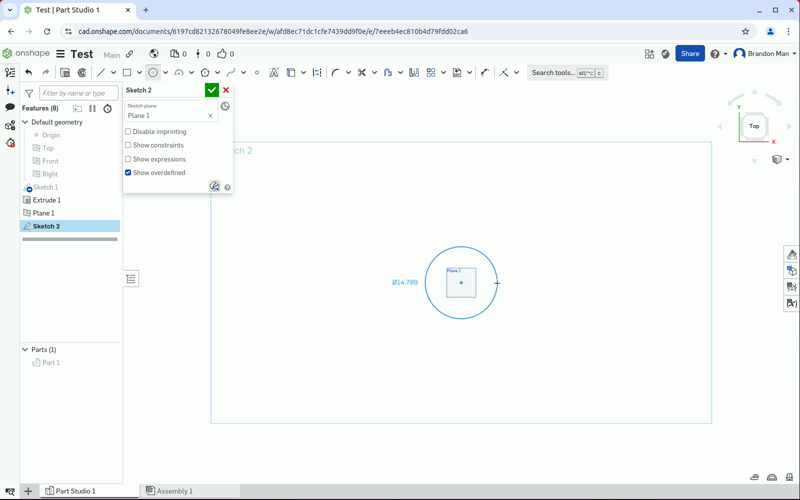
click(497, 282)
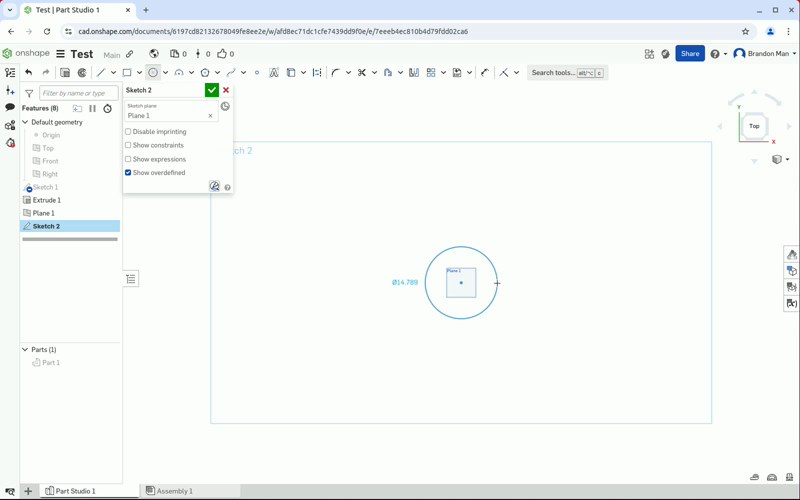
key(esc)
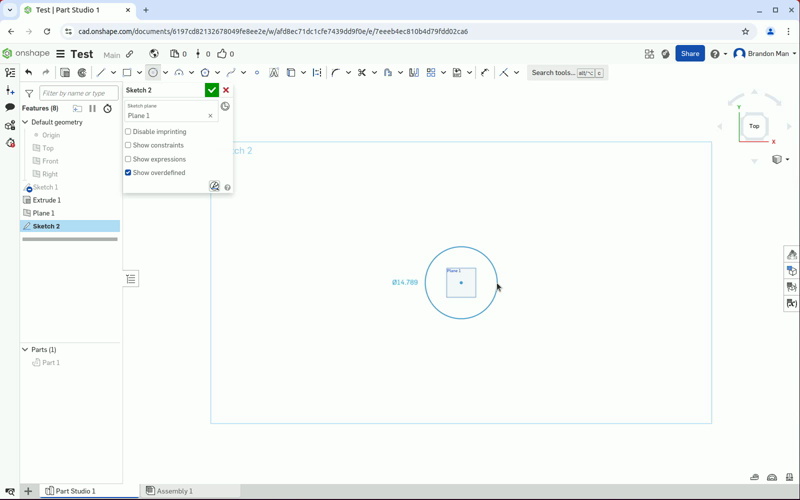
mouse_move(451, 270)
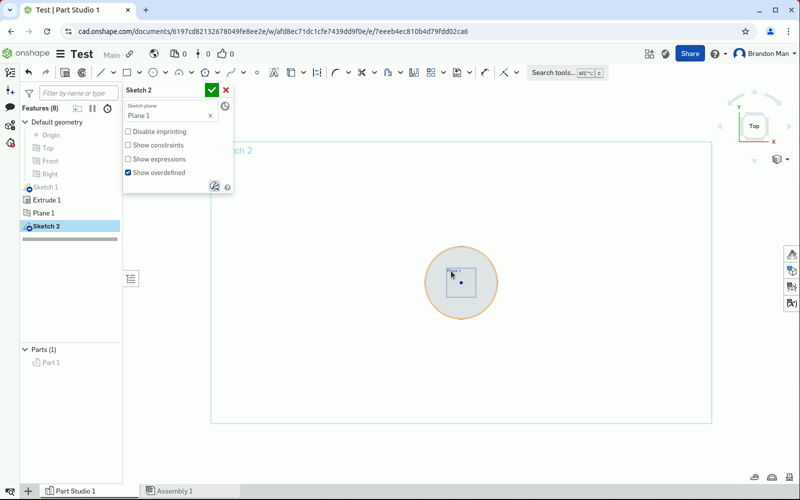
click(451, 270)
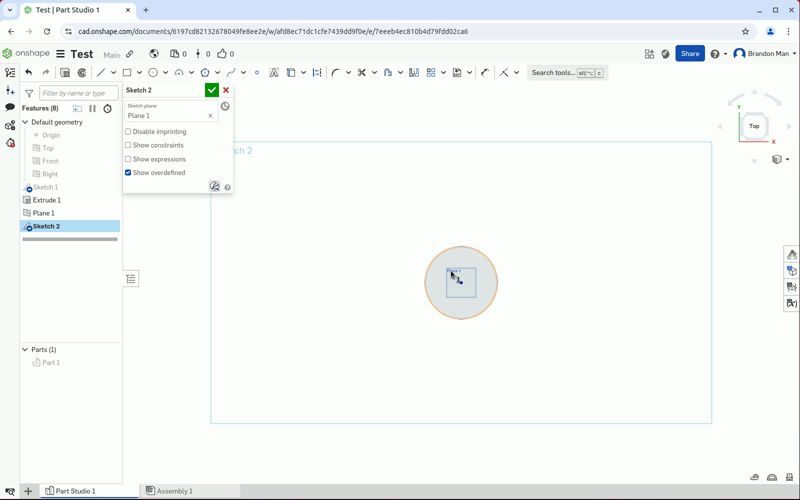
mouse_move(73, 352)
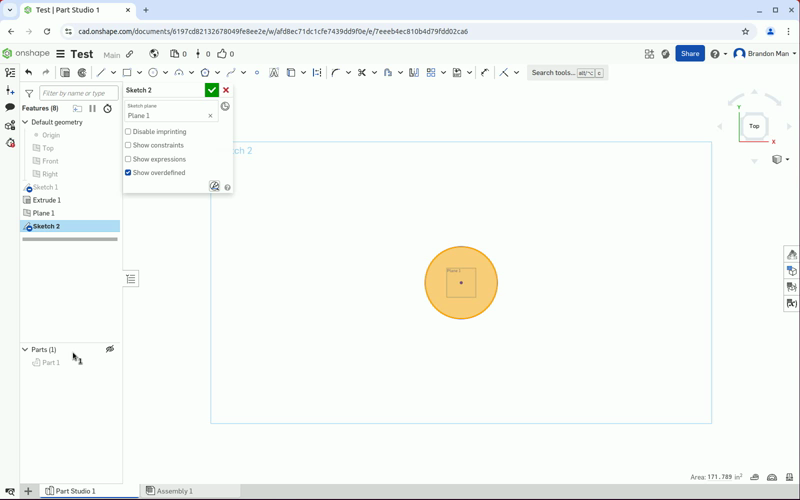
key(shift+y)
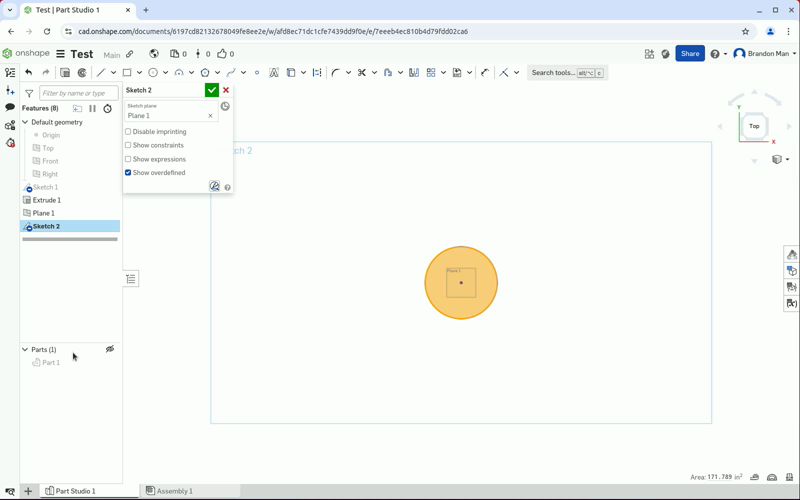
key(shift+e)
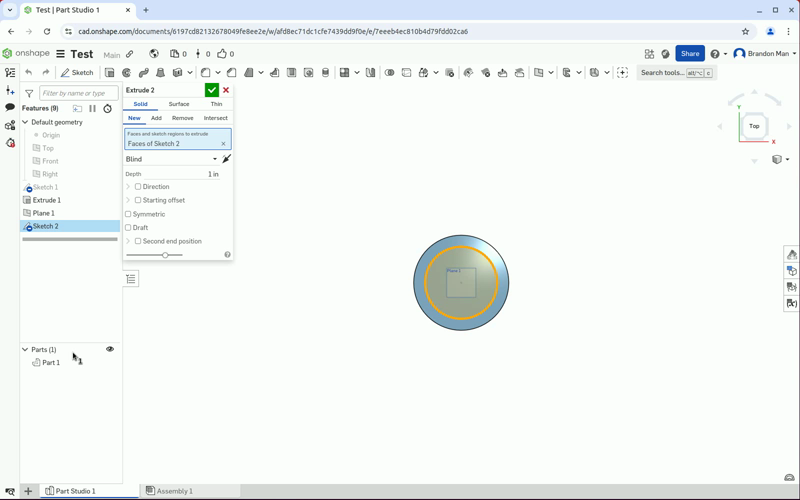
mouse_move(143, 106)
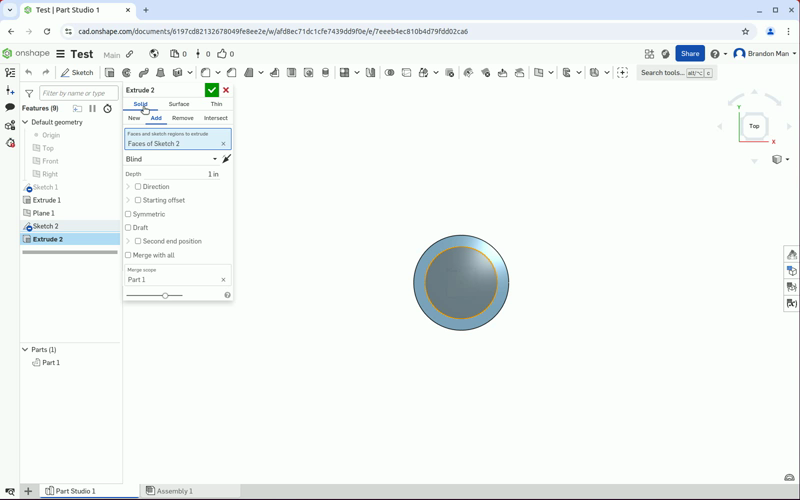
click(143, 106)
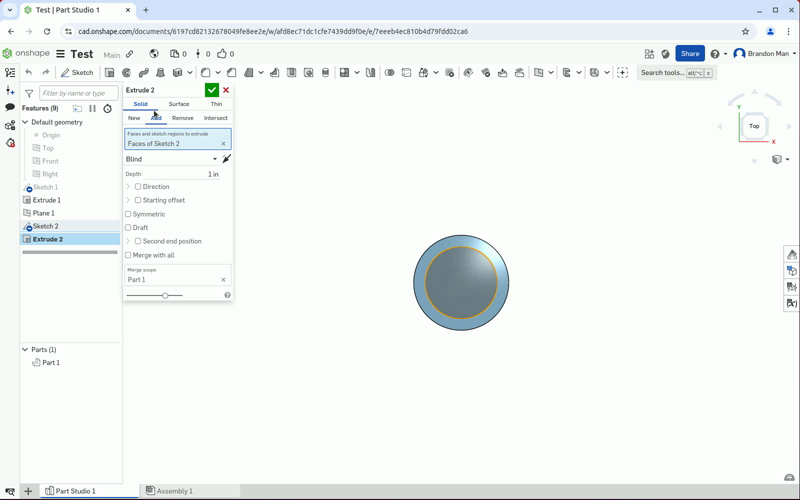
mouse_move(186, 120)
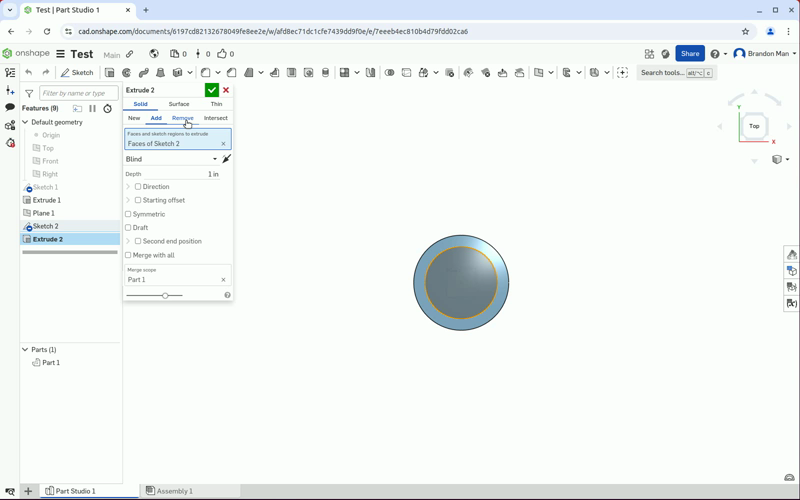
click(186, 120)
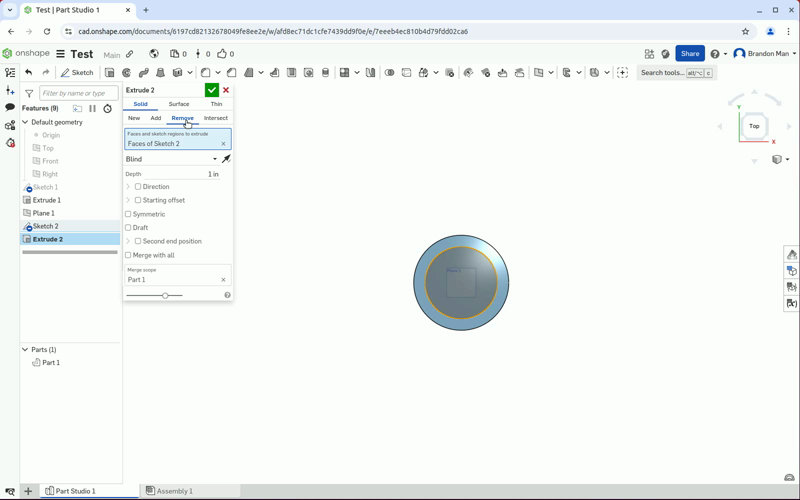
key(tab, 4)
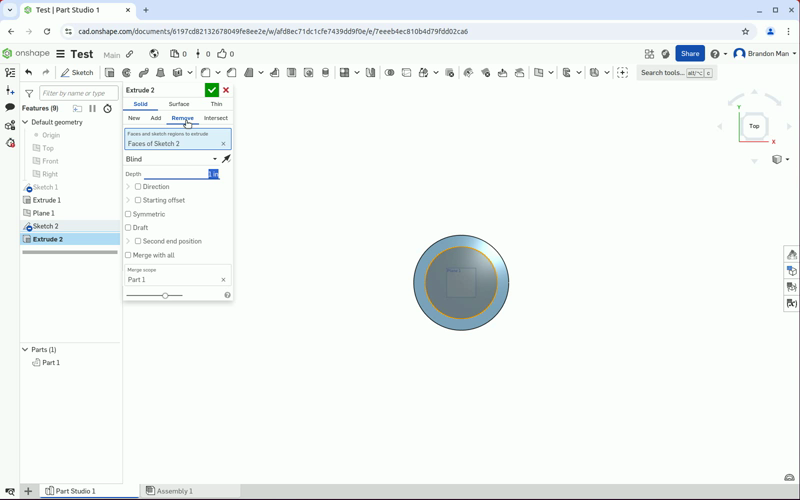
text(20.701)
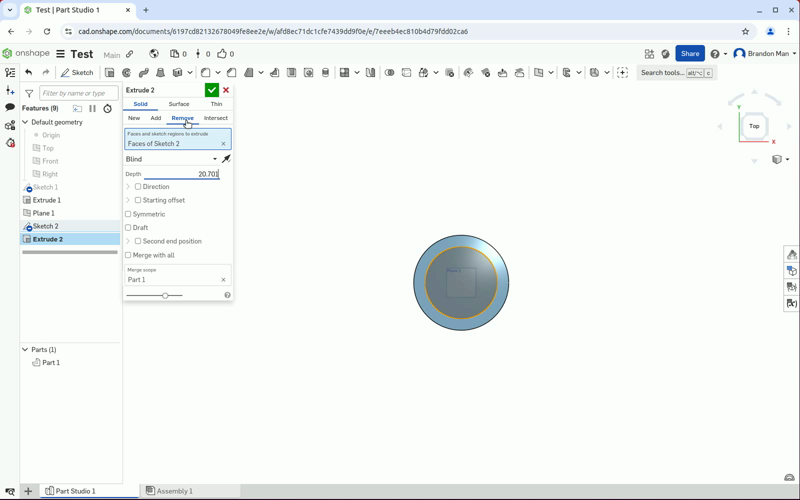
key(tab, 6)
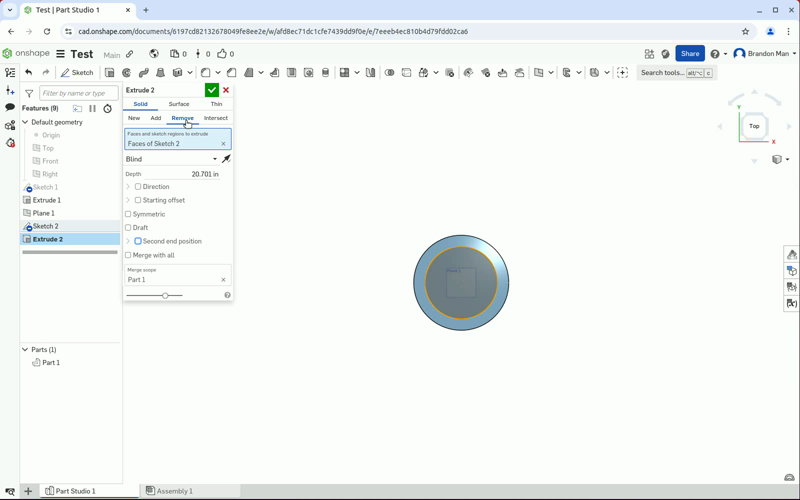
key(space)
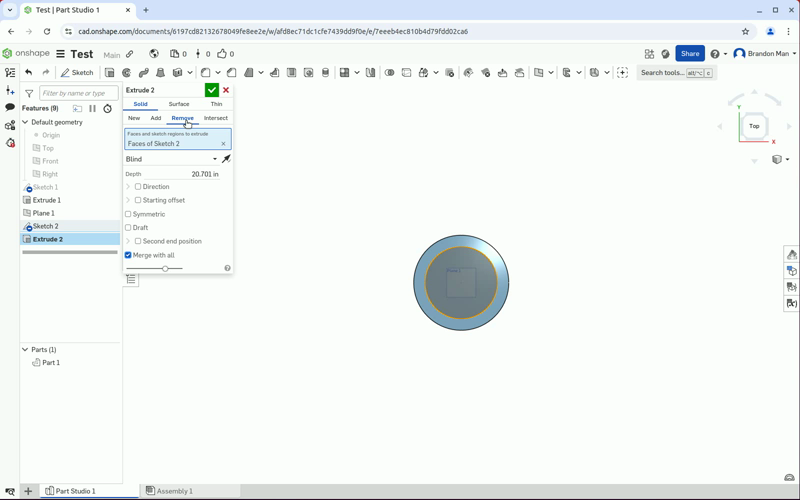
key(enter)
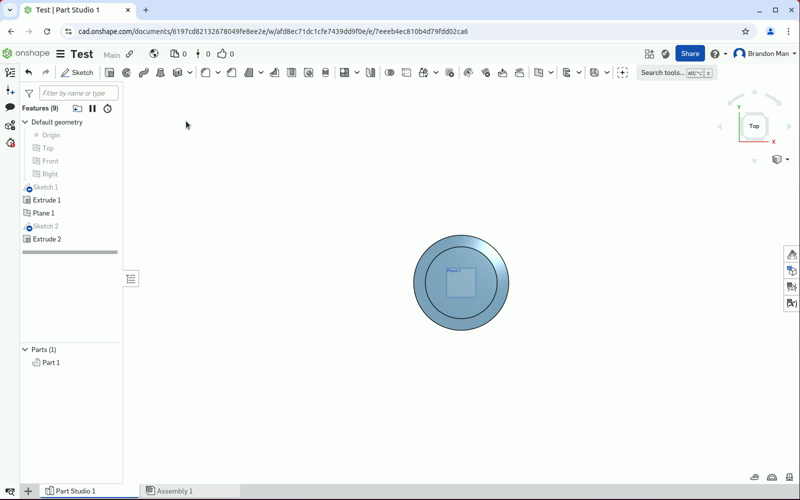
key(shift+h)
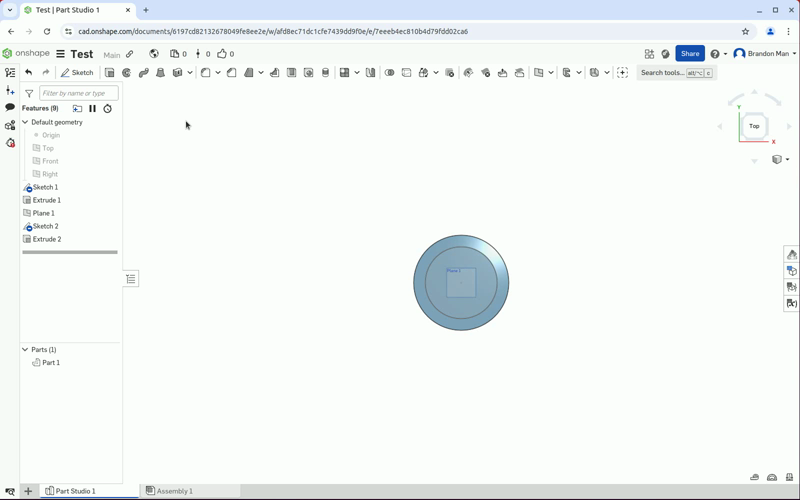
key(shift+h)
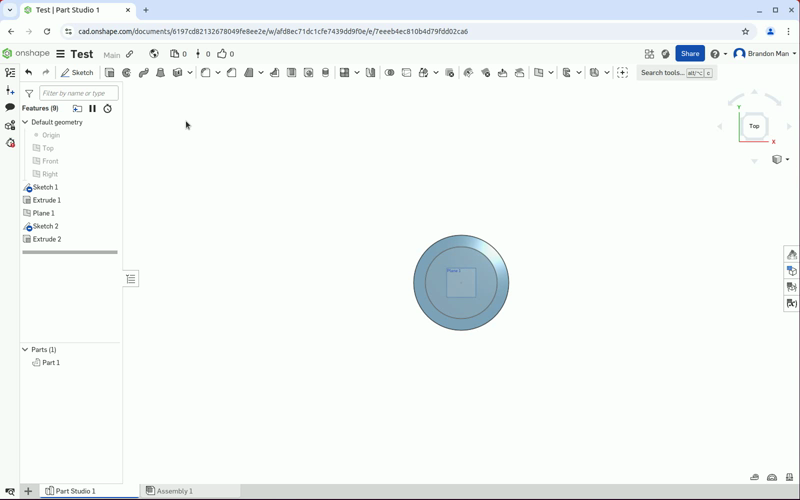
key(shift+7)
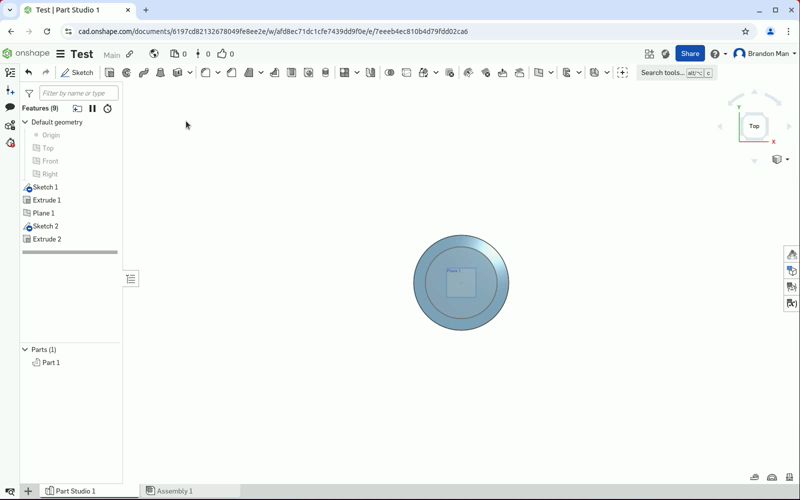
key(up, 3)
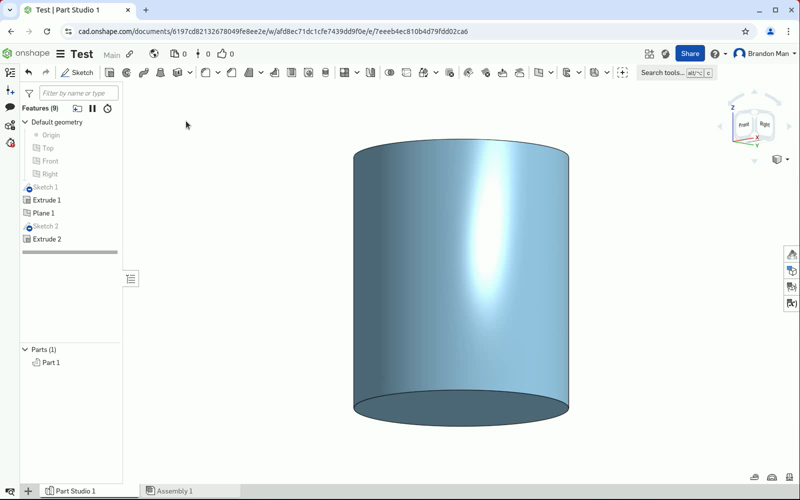
key(left, 3)
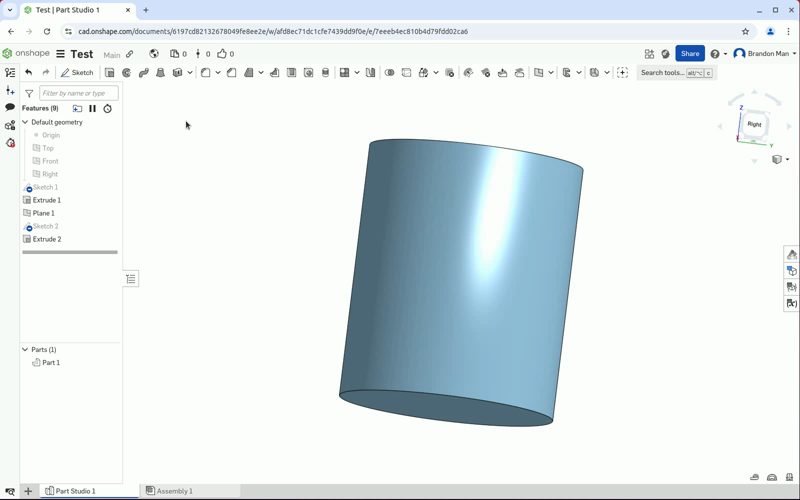
key(right, 3)
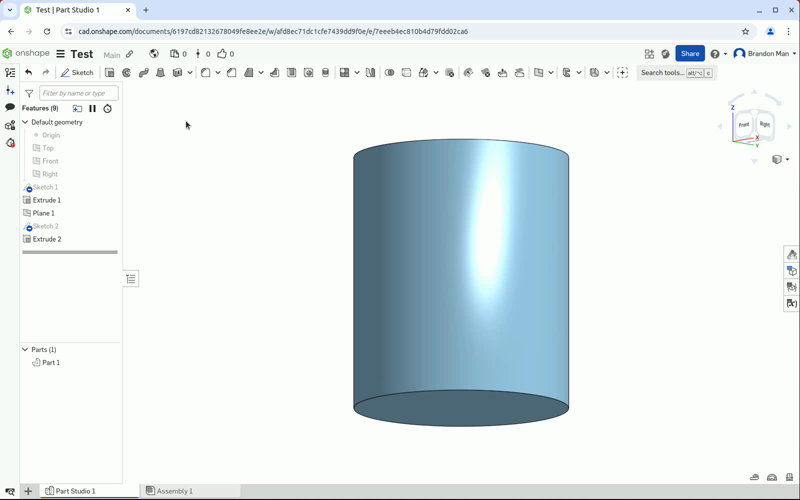
key(down, 3)
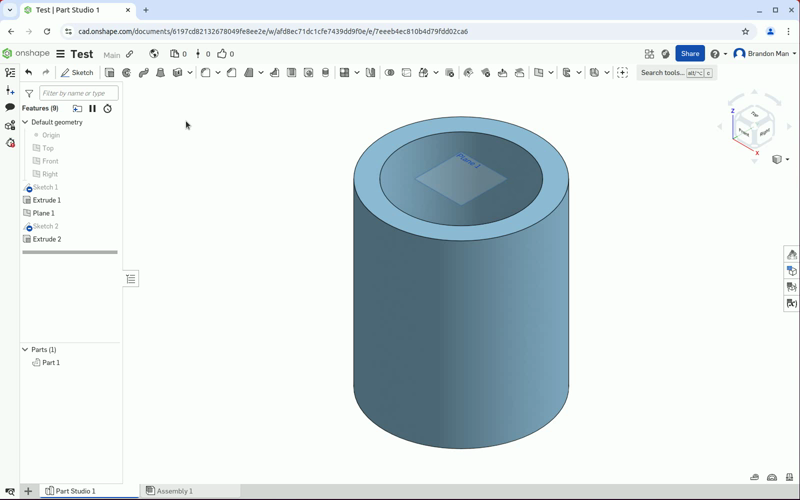
mouse_move(73, 189)
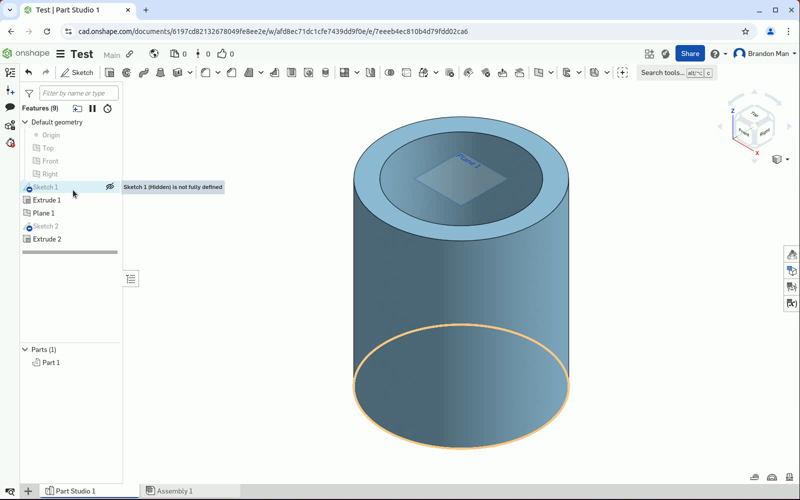
click(73, 189)